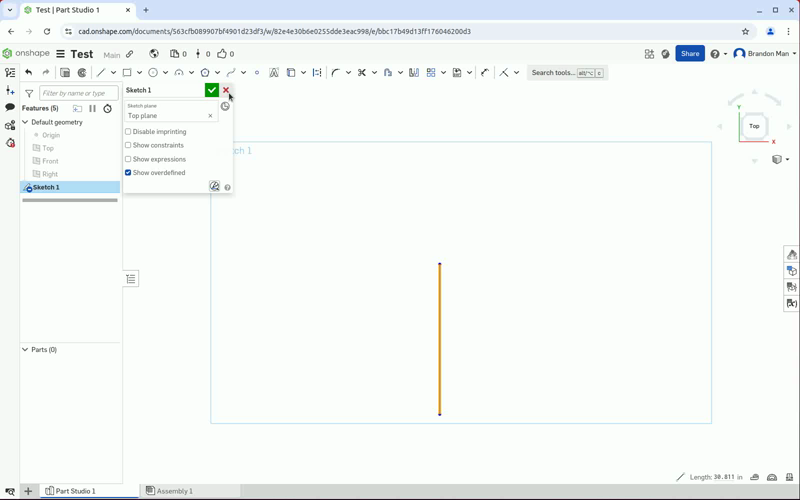
key(shift+h)
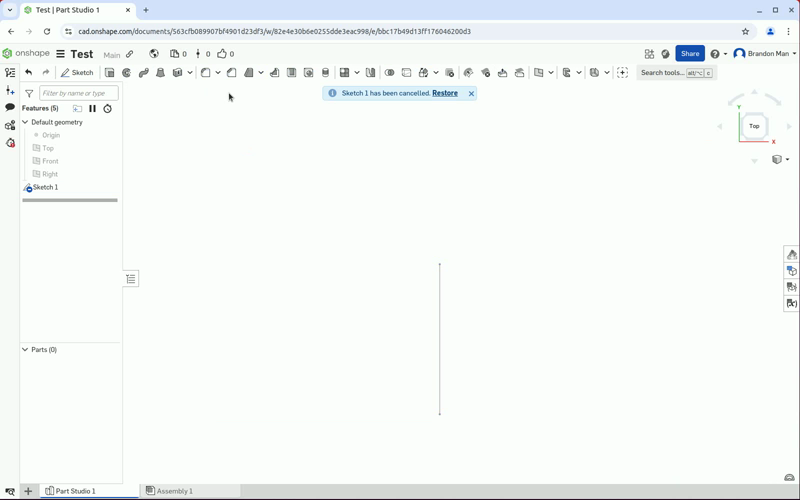
key(shift+s)
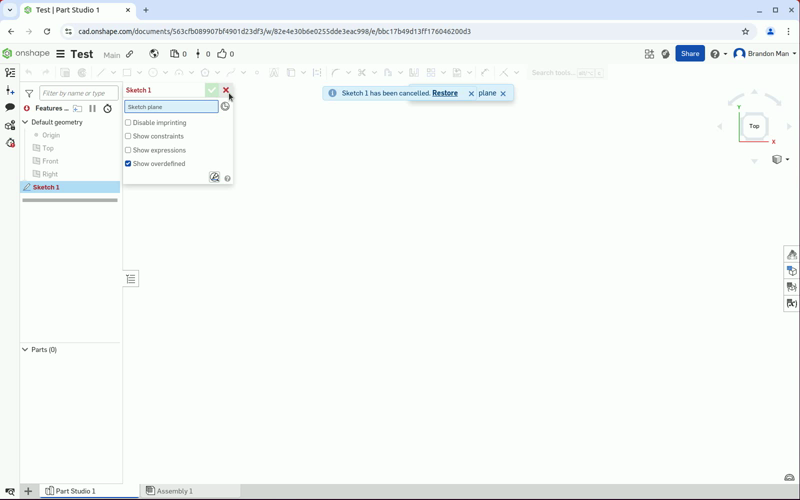
mouse_move(73, 150)
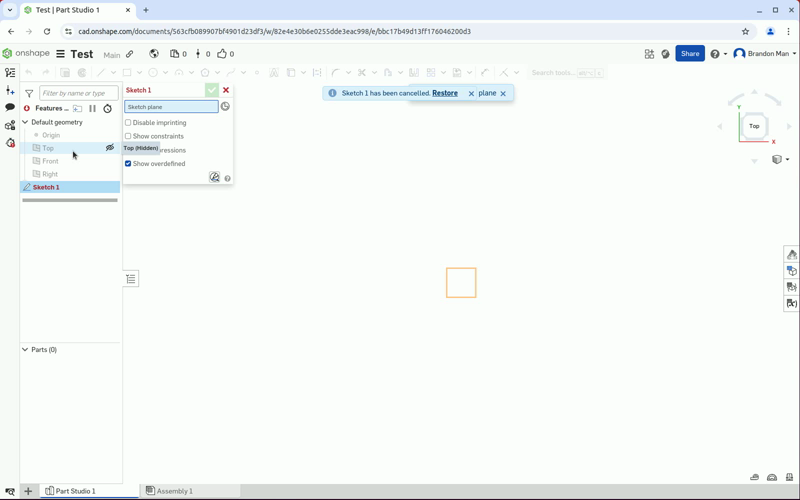
click(73, 150)
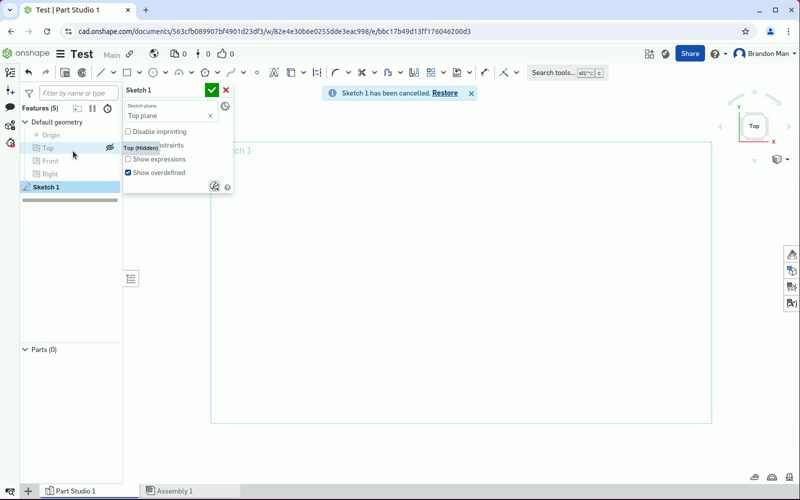
mouse_move(73, 352)
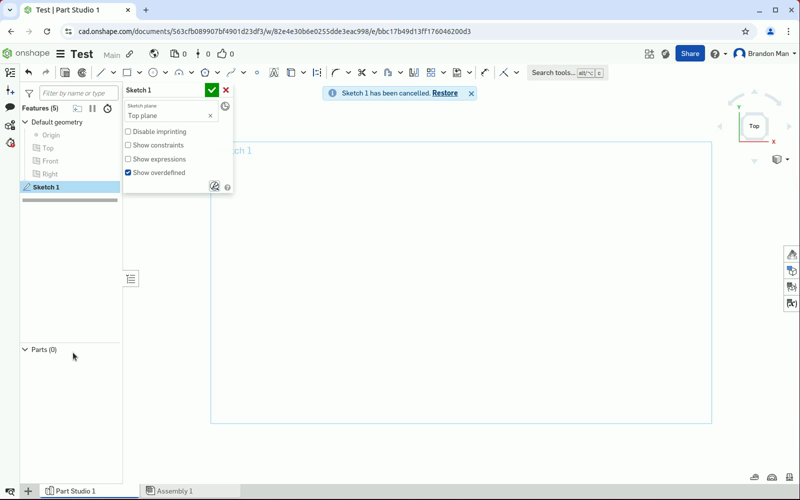
key(y)
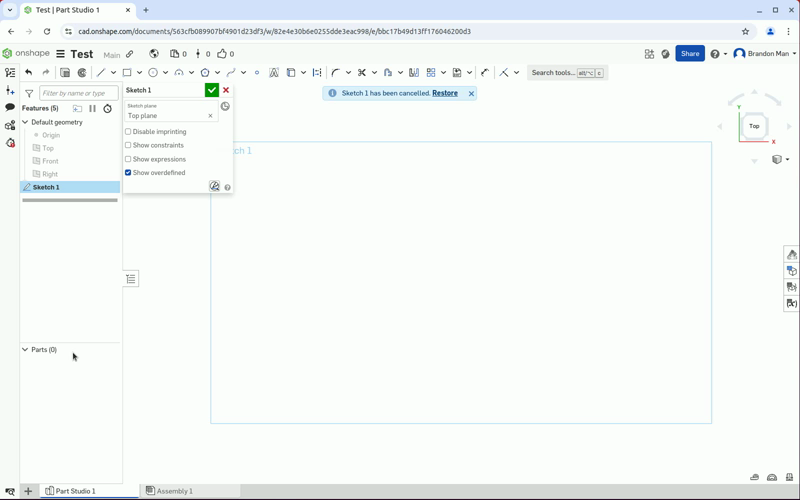
key(c)
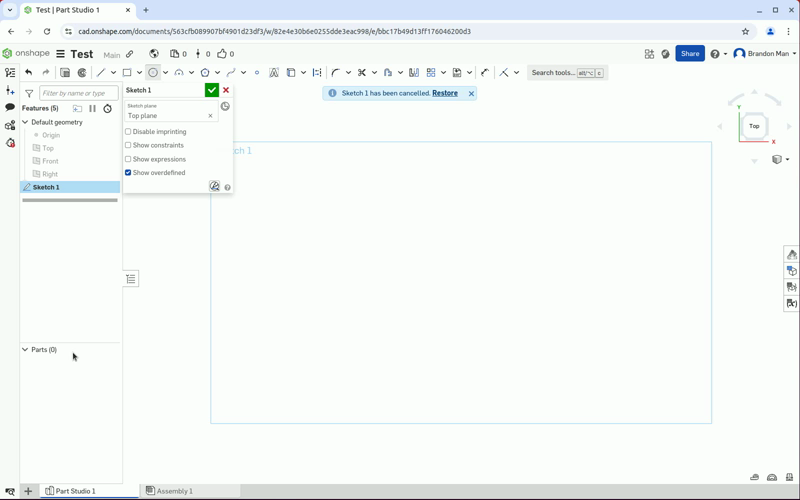
key_down(shift)
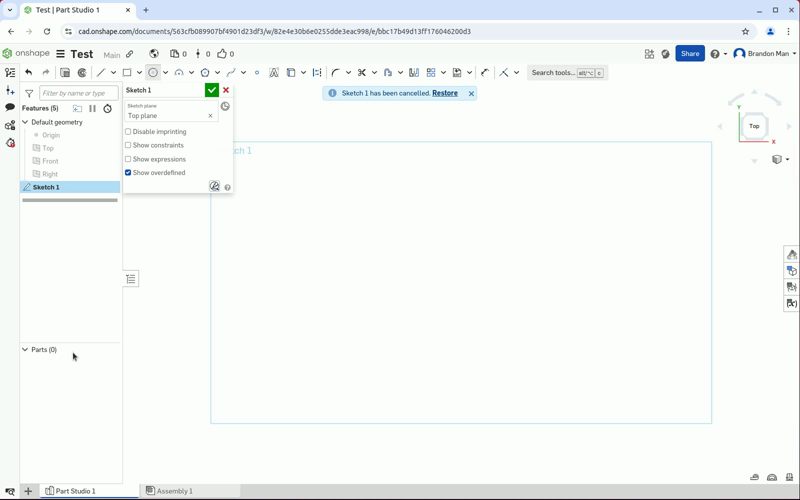
mouse_move(461, 282)
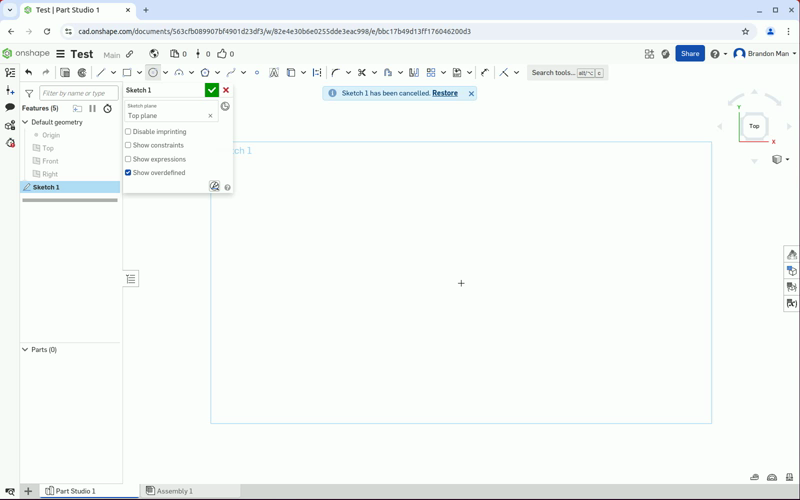
click(461, 282)
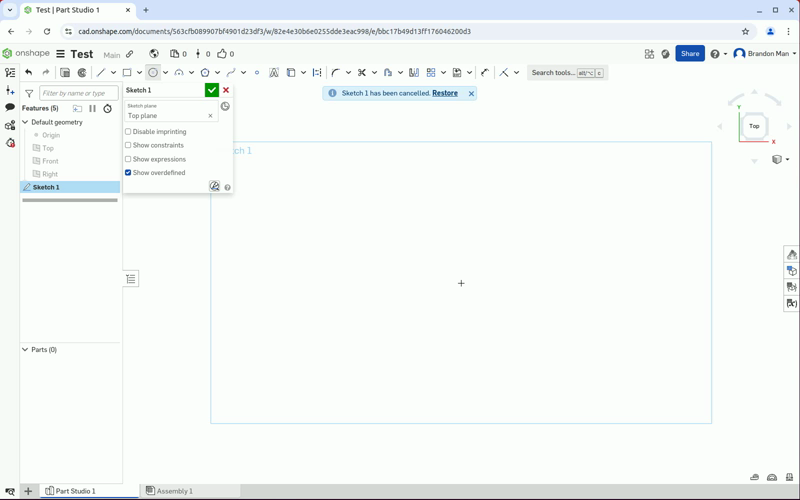
key_up(shift)
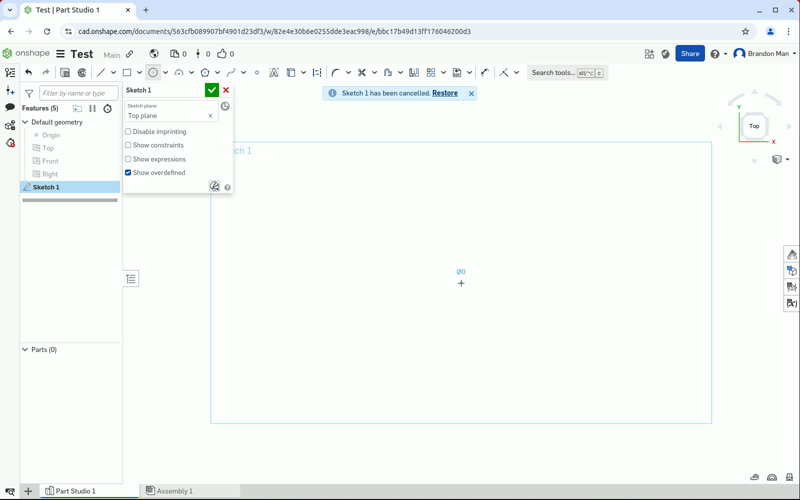
mouse_move(508, 282)
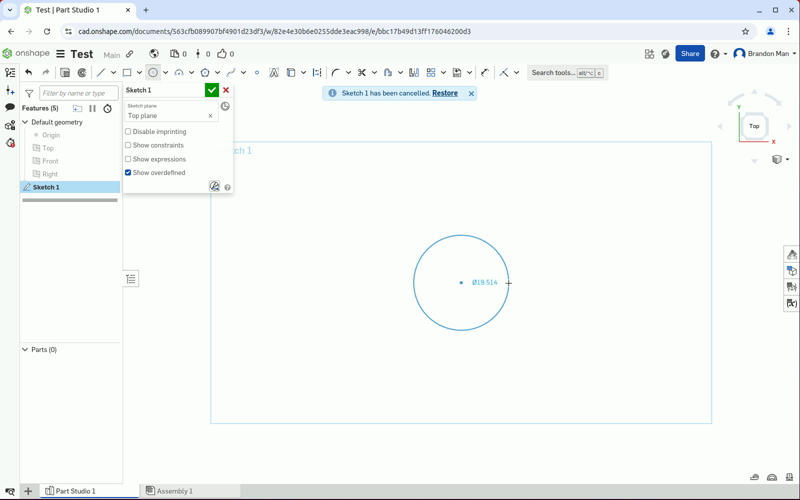
click(508, 282)
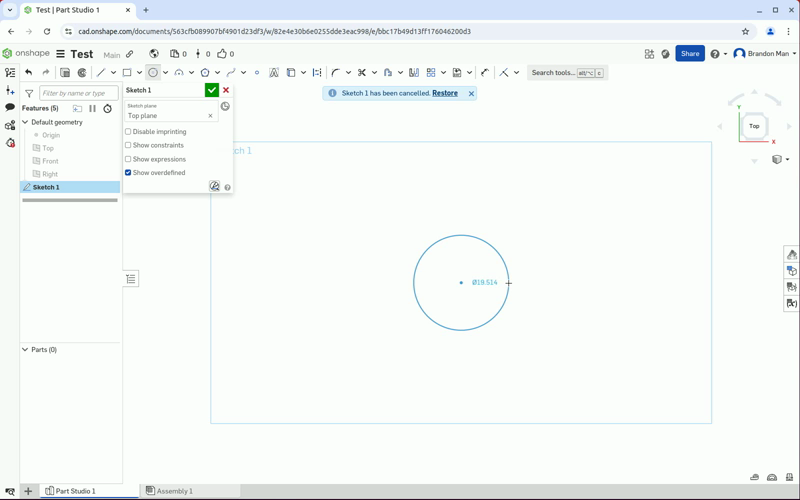
key(esc)
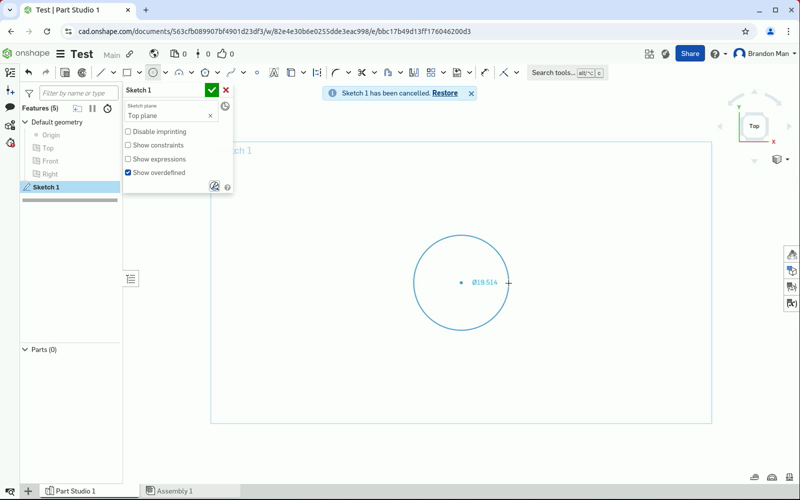
mouse_move(482, 272)
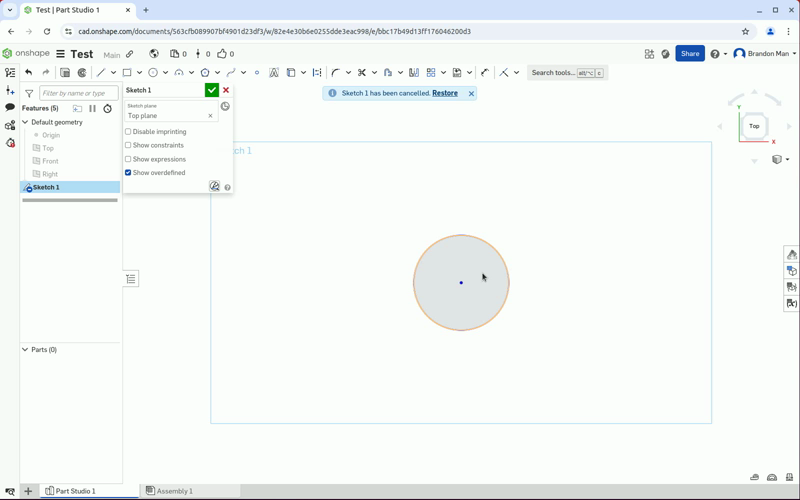
click(482, 272)
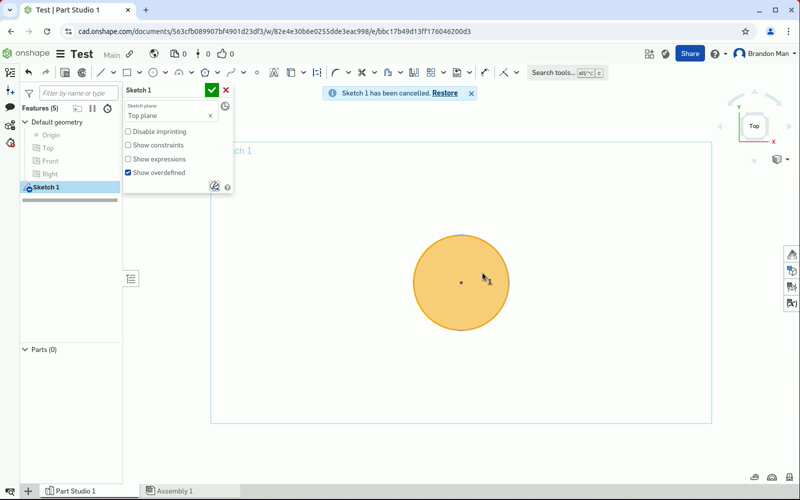
mouse_move(73, 352)
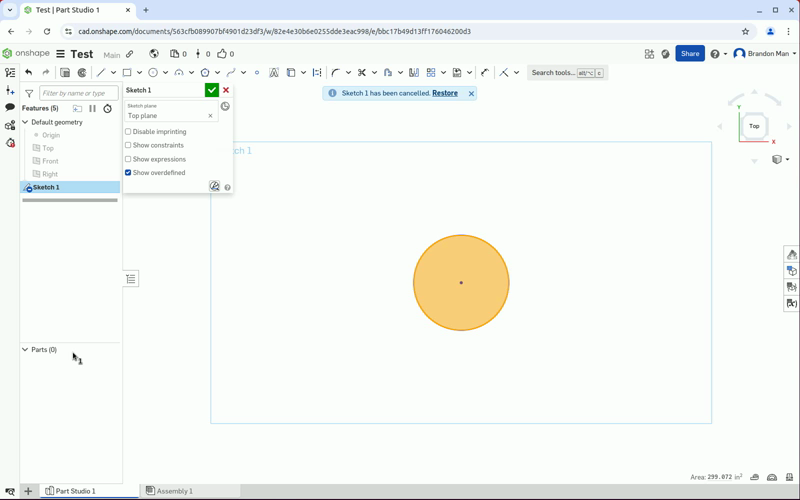
key(shift+y)
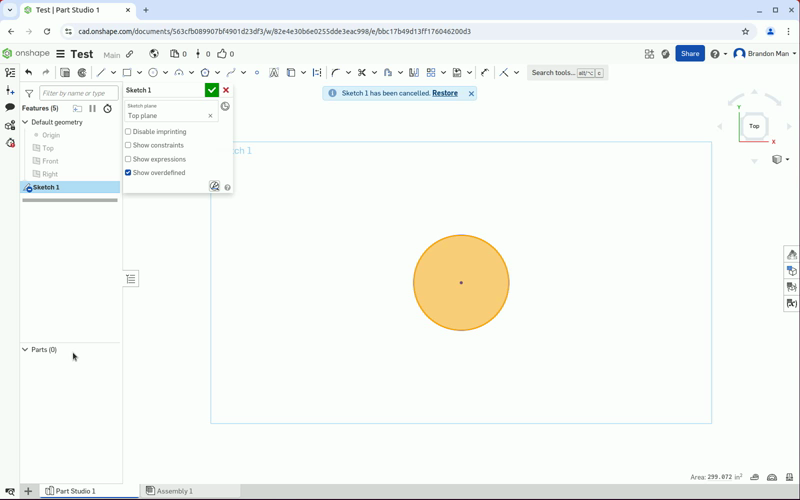
key(shift+e)
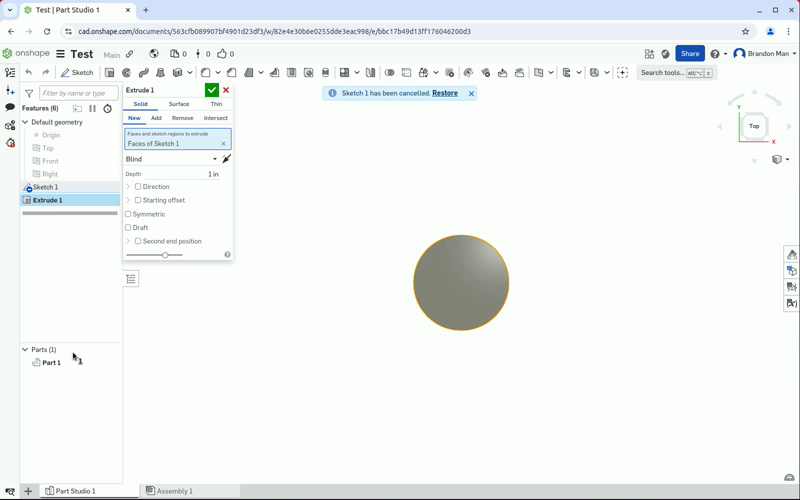
mouse_move(143, 106)
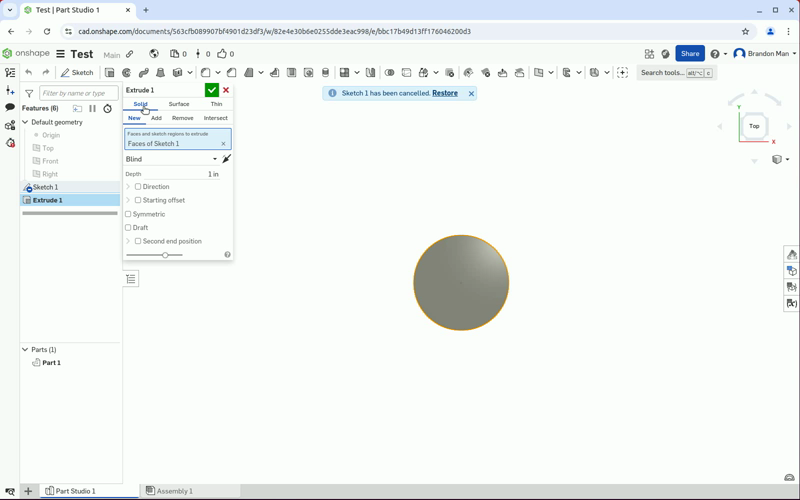
click(143, 106)
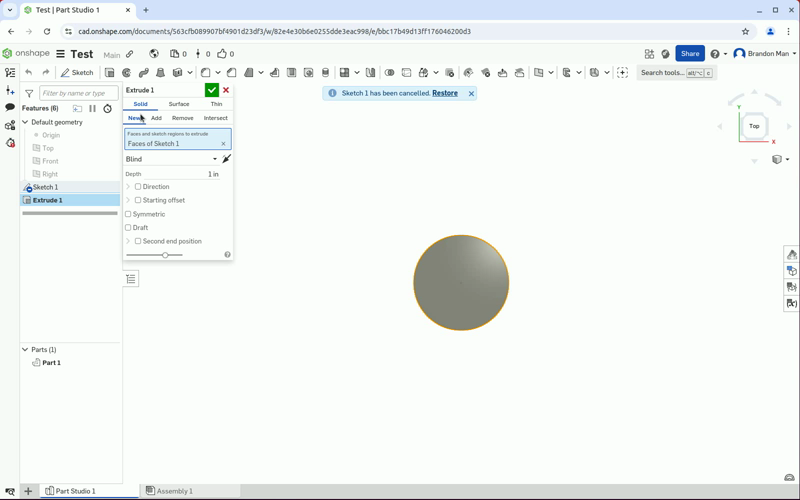
mouse_move(137, 120)
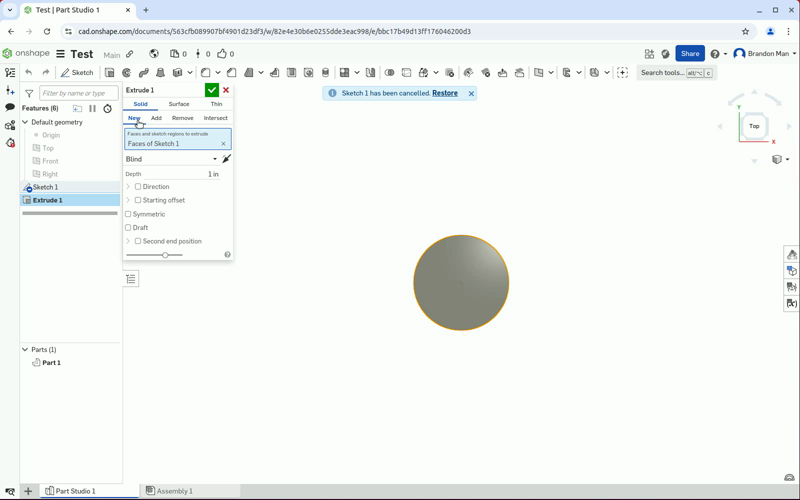
click(137, 120)
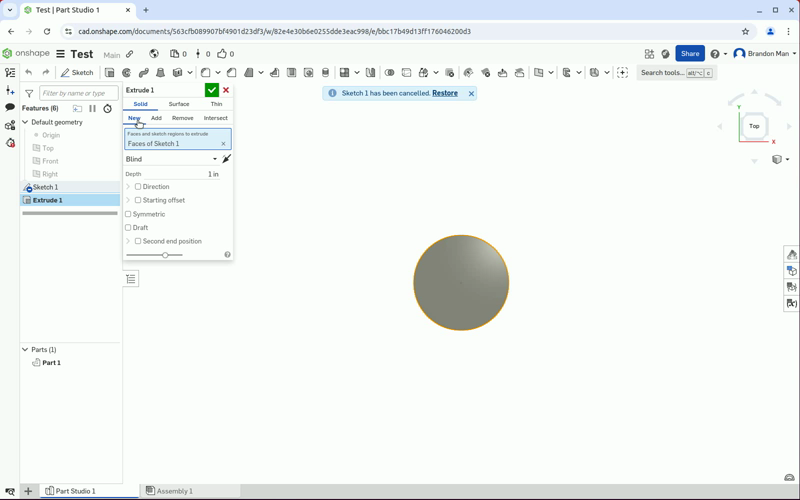
key(tab, 4)
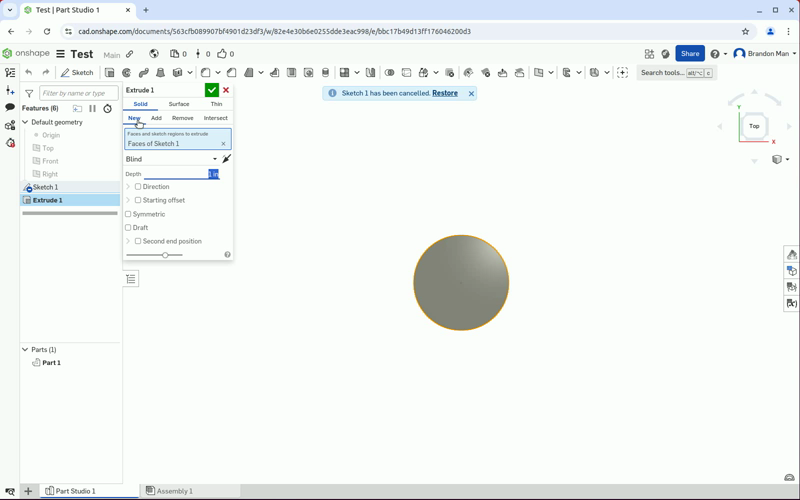
text(23.108)
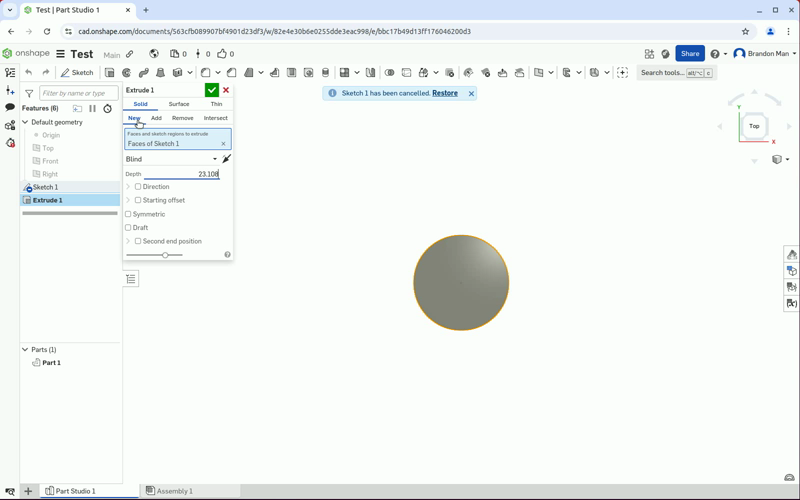
key(enter)
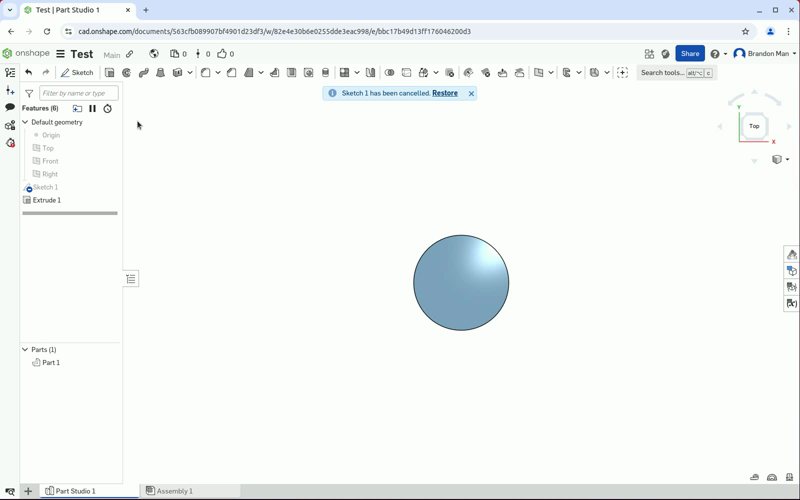
key(shift+h)
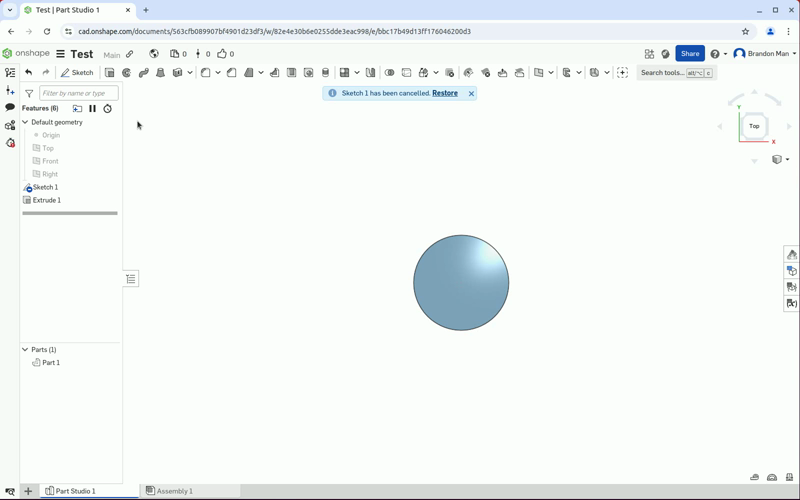
key(shift+h)
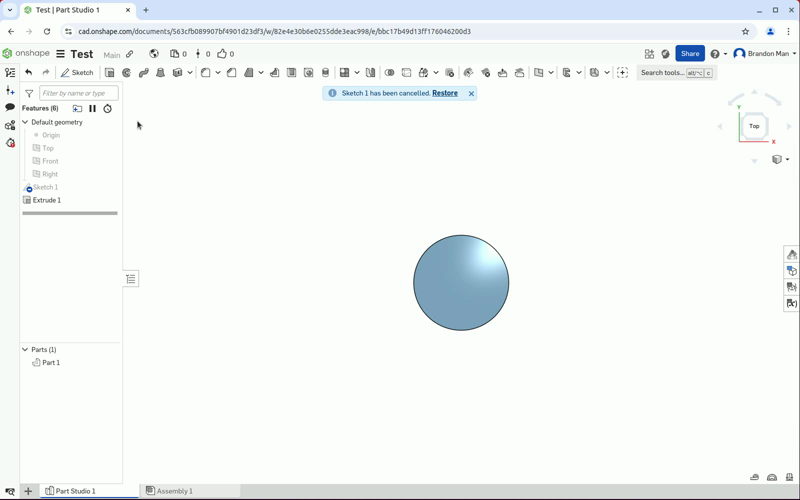
mouse_move(73, 189)
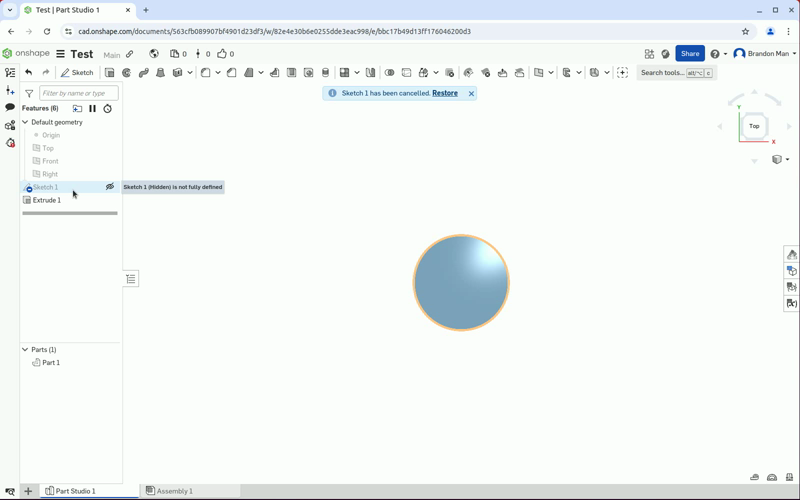
click(73, 189)
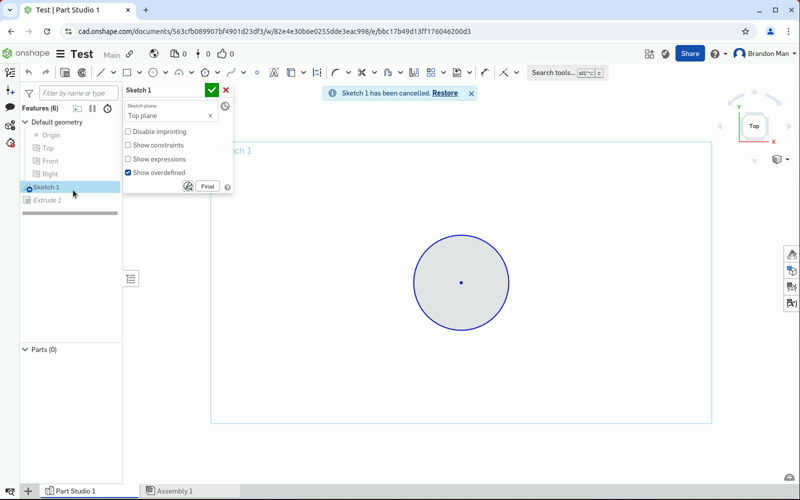
mouse_move(229, 92)
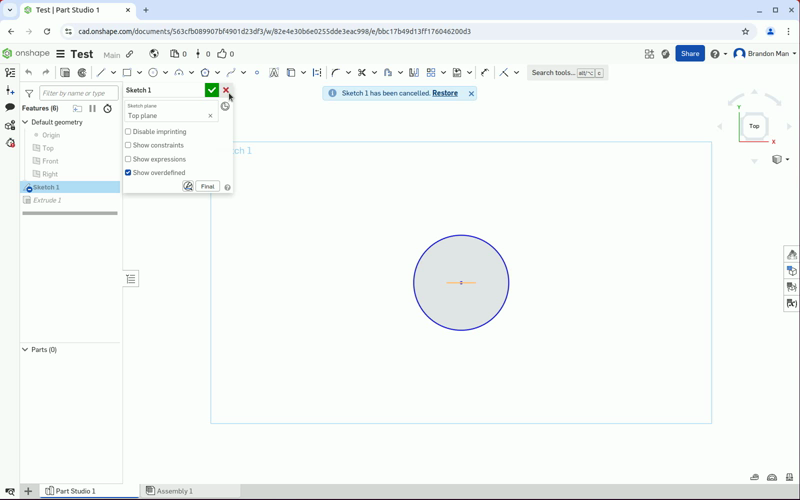
click(229, 92)
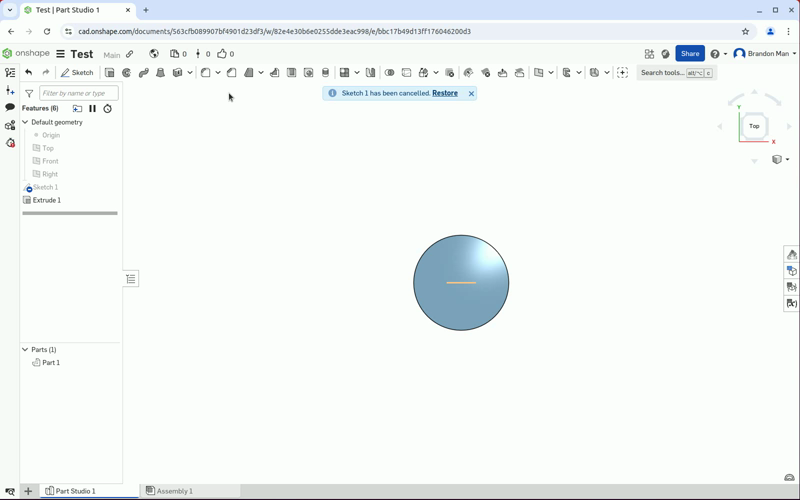
mouse_move(541, 75)
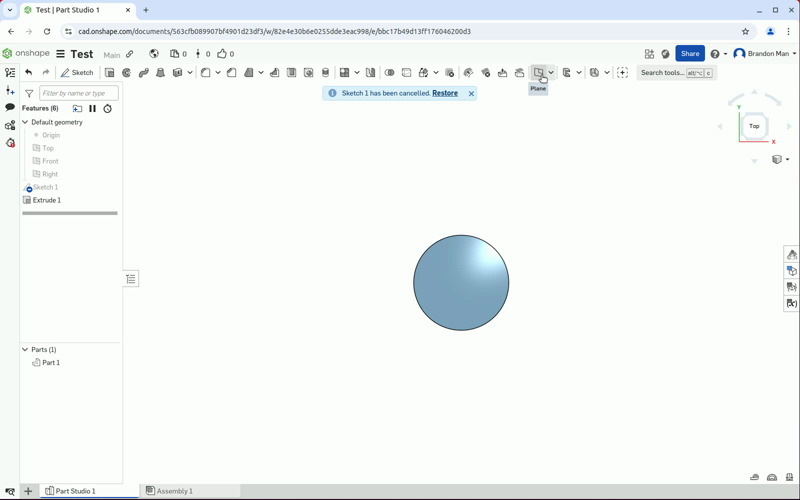
click(541, 75)
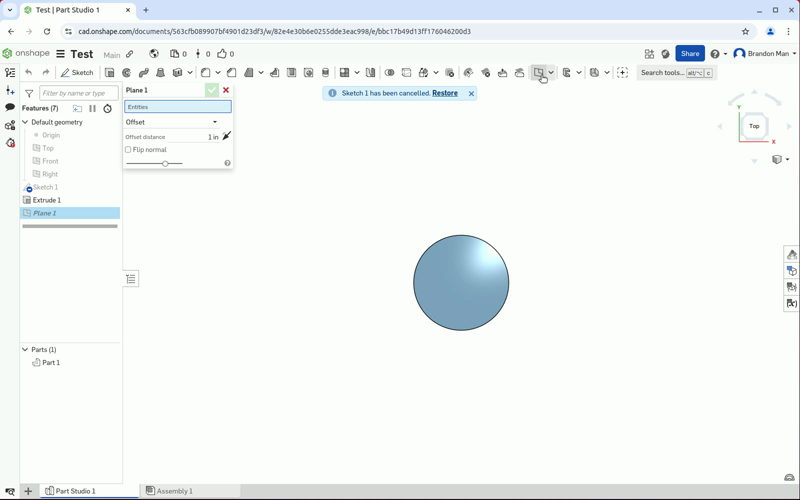
mouse_move(73, 150)
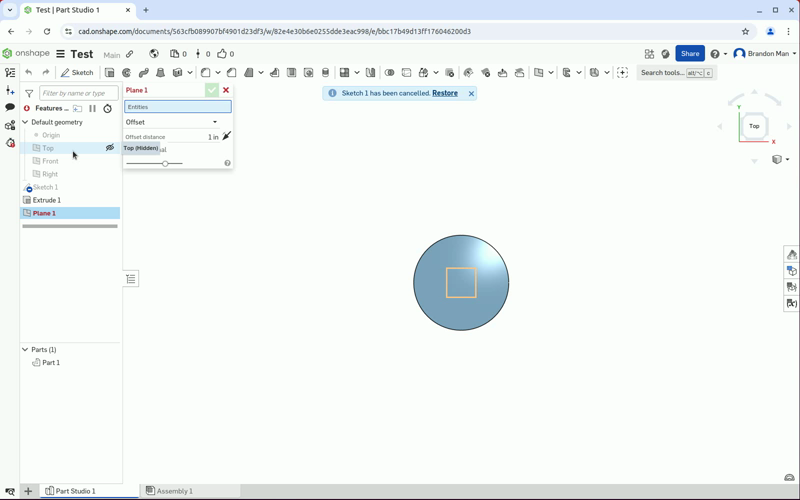
click(73, 150)
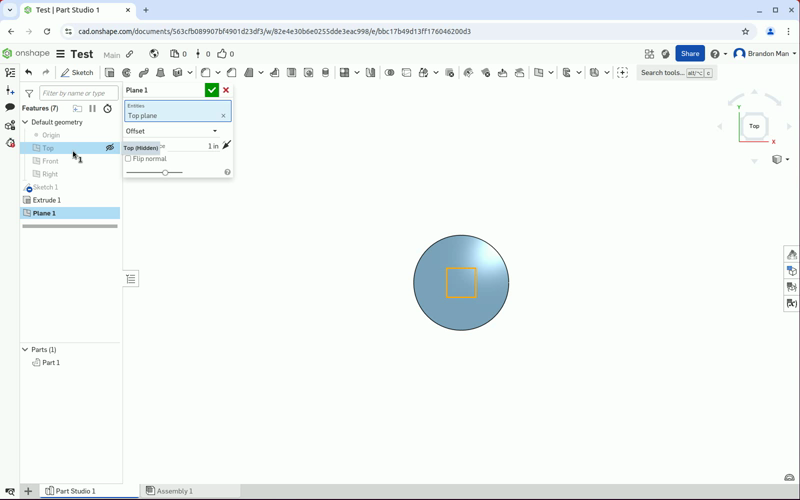
key(tab, 2)
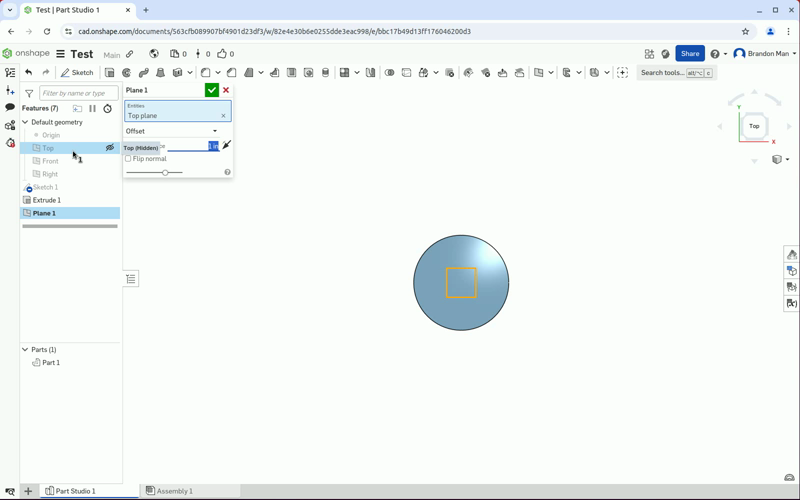
text(23.108)
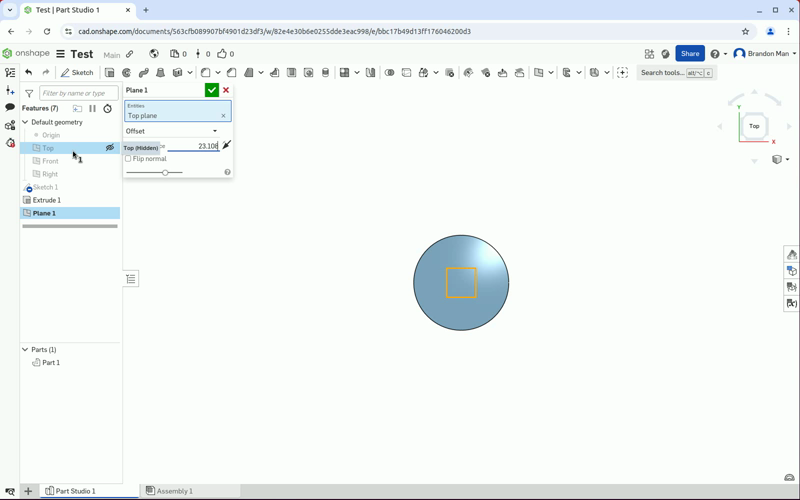
key(enter, 2)
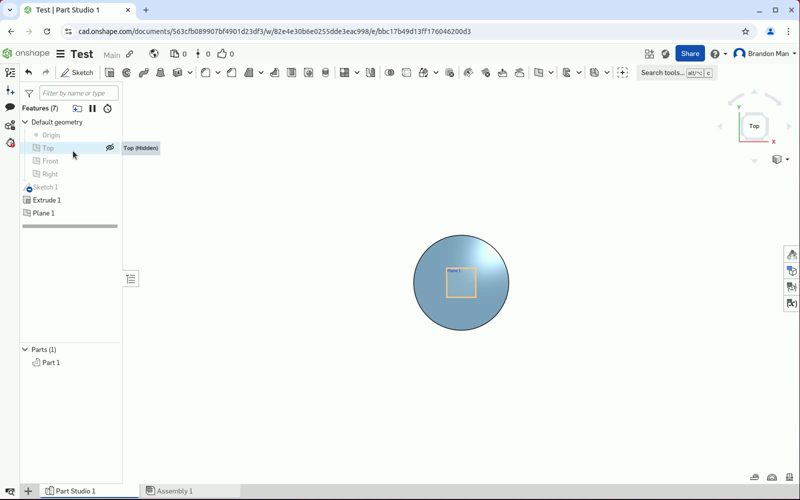
key(shift+s)
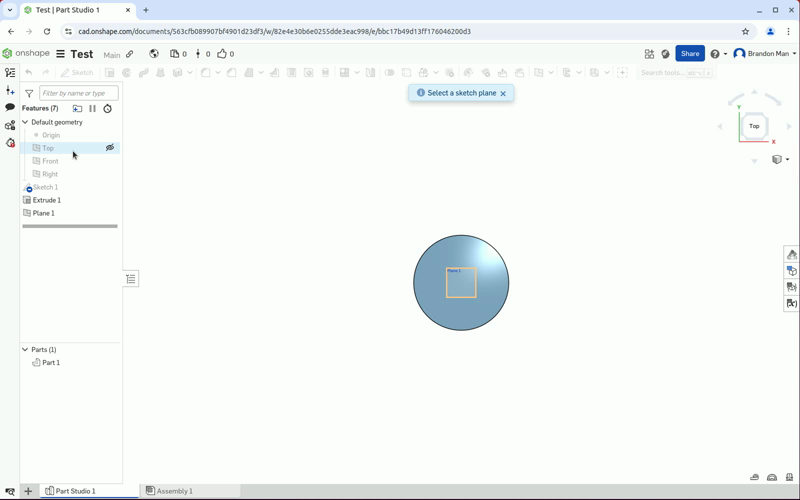
mouse_move(73, 215)
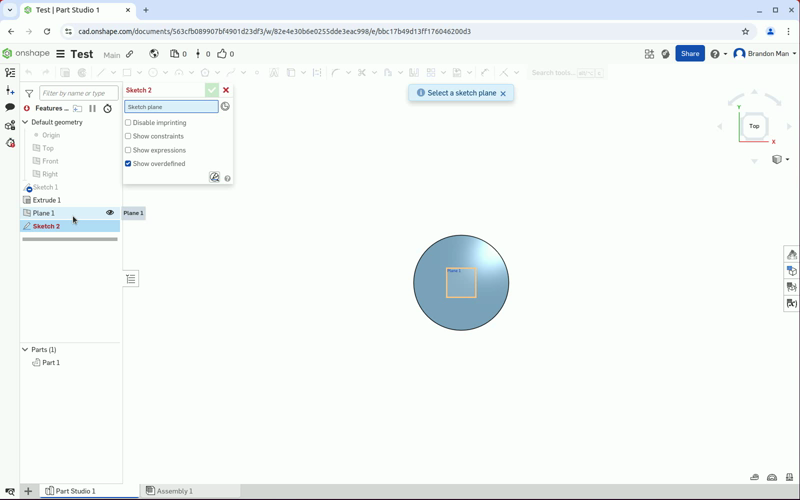
click(73, 215)
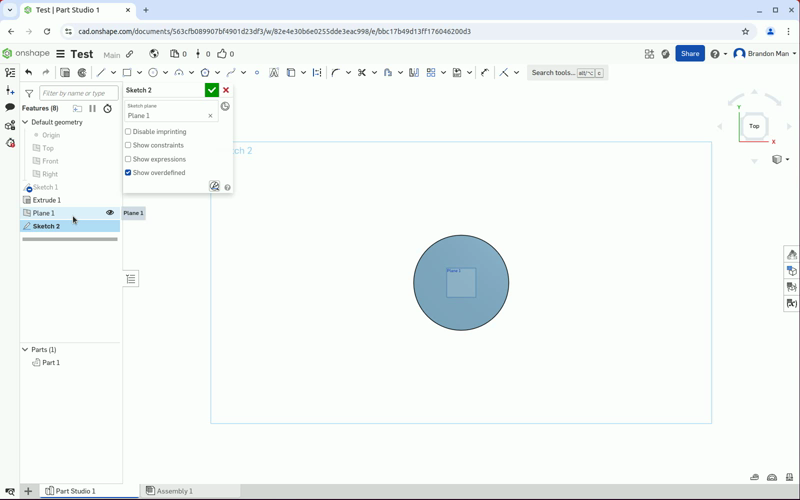
mouse_move(73, 352)
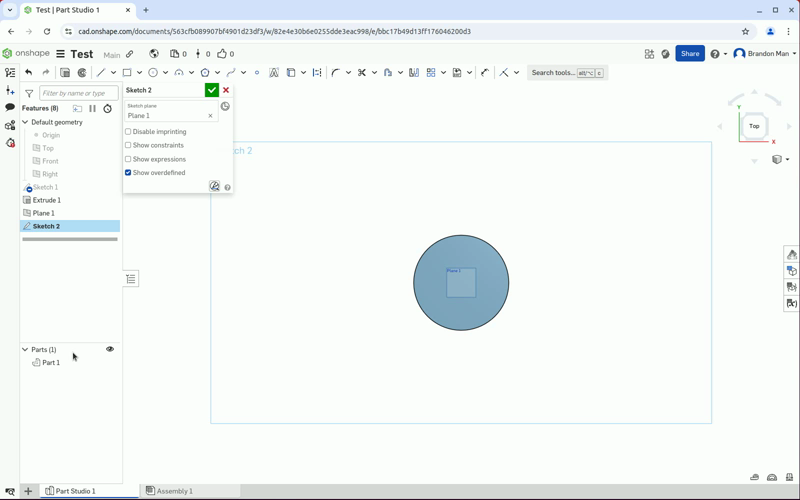
key(y)
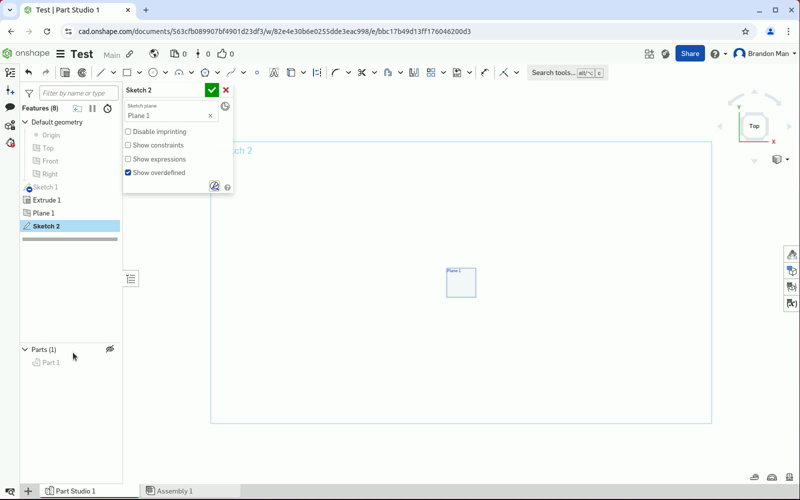
key(c)
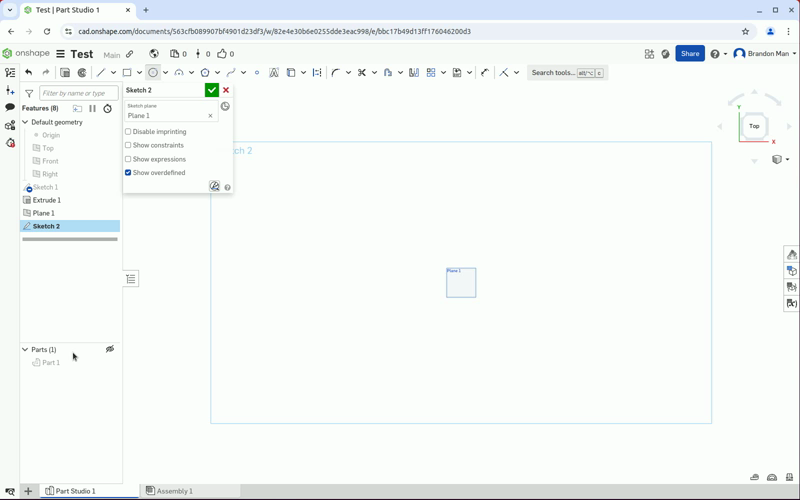
key_down(shift)
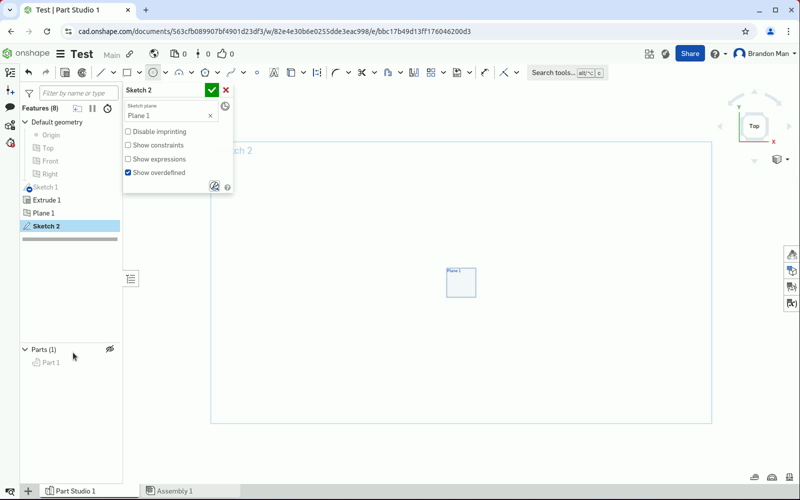
mouse_move(461, 282)
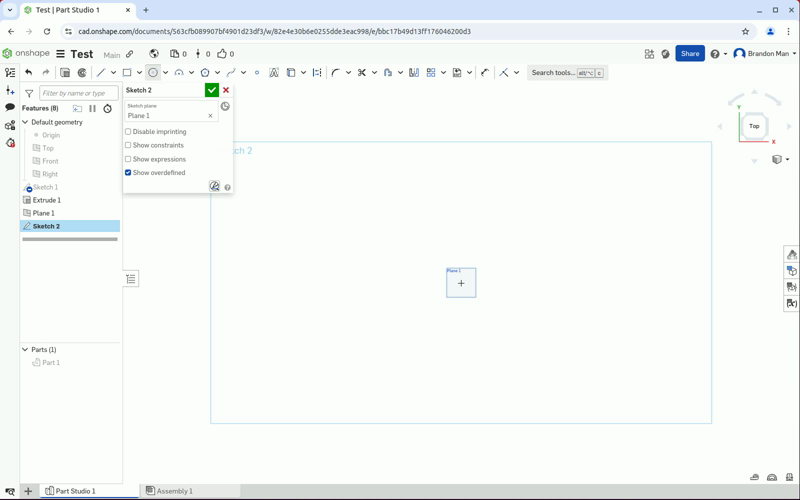
click(461, 282)
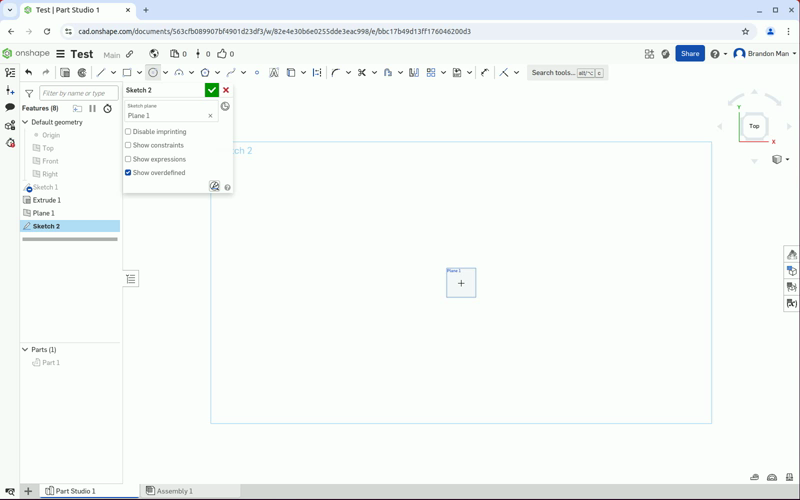
key_up(shift)
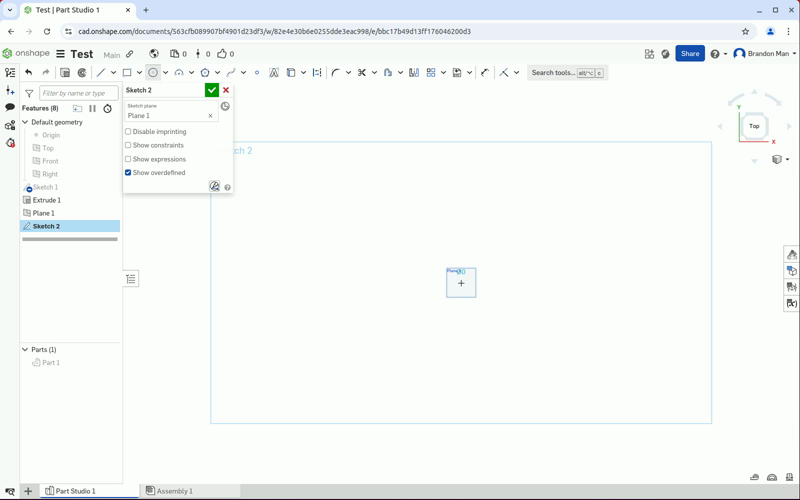
mouse_move(499, 282)
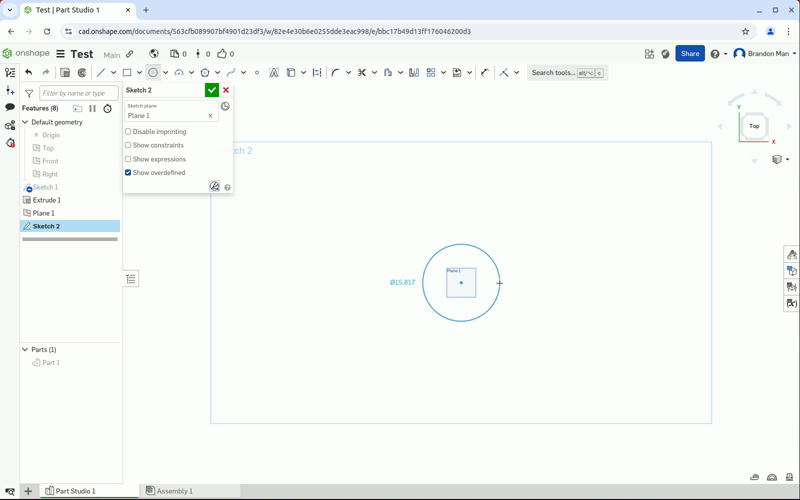
click(499, 282)
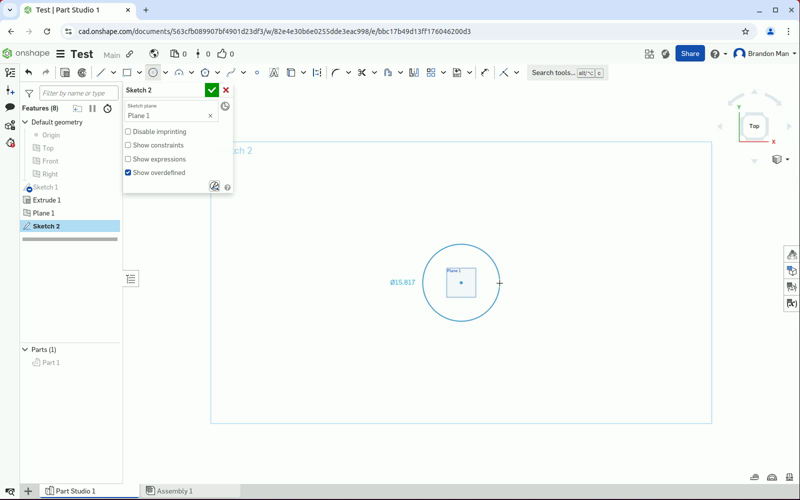
key(esc)
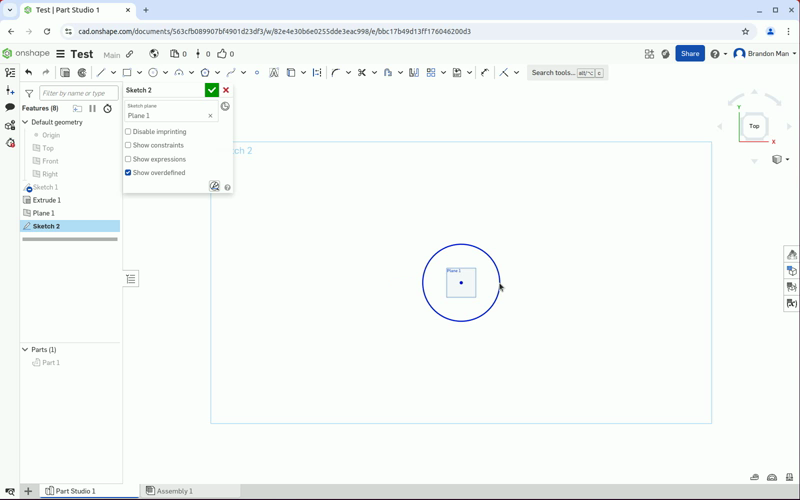
mouse_move(441, 306)
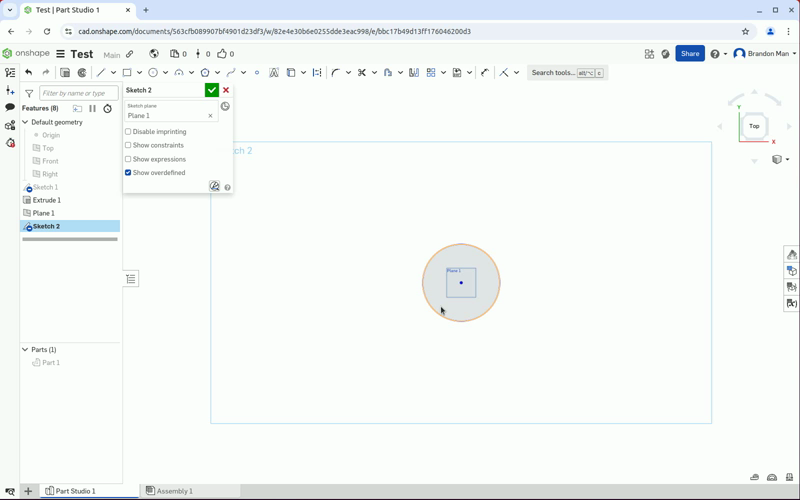
click(441, 306)
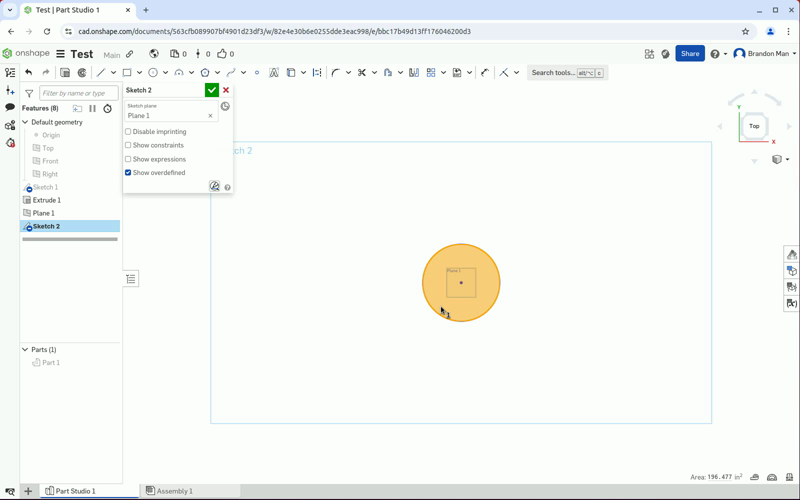
mouse_move(73, 352)
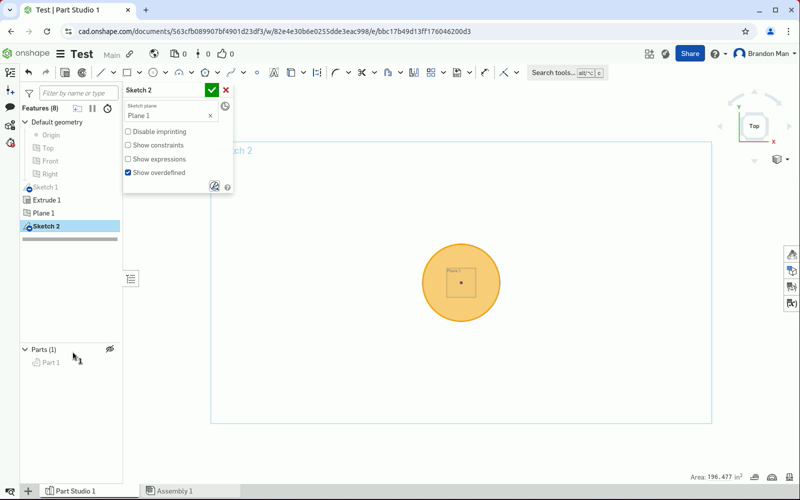
key(shift+y)
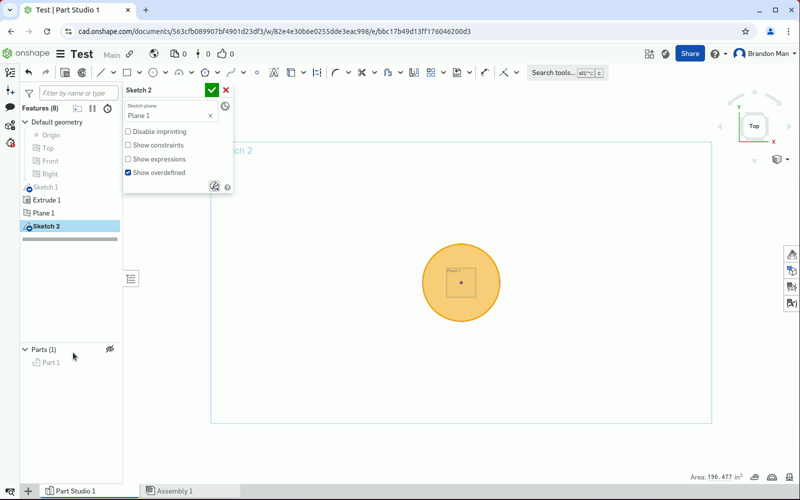
key(shift+e)
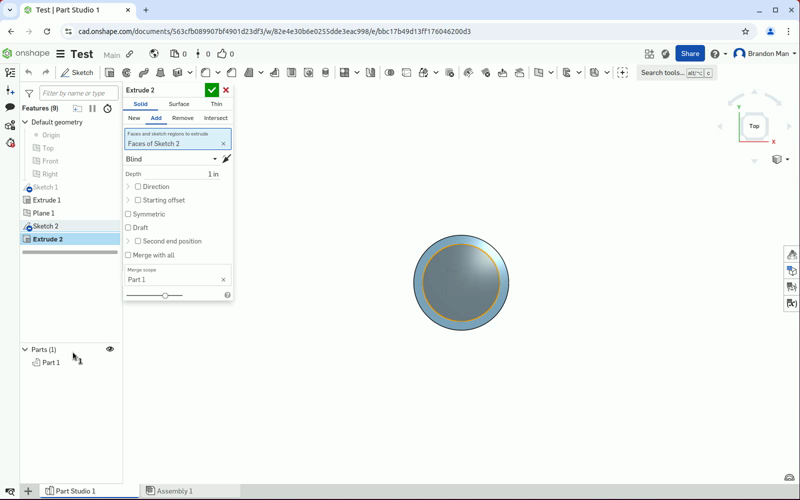
mouse_move(143, 106)
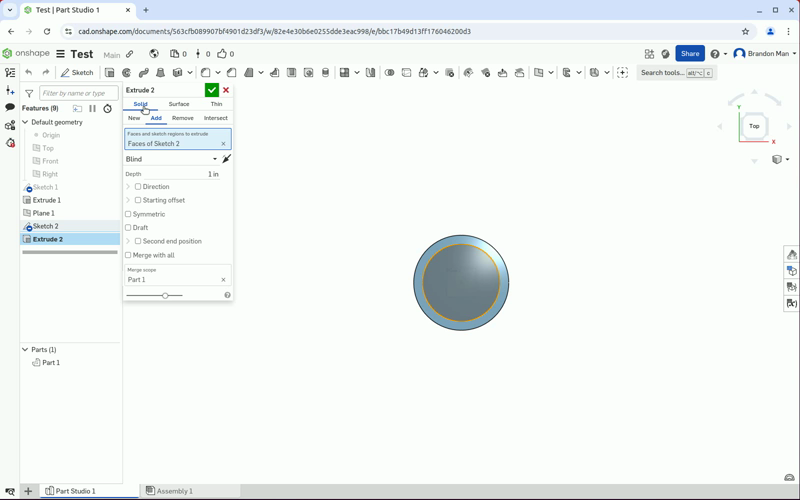
click(143, 106)
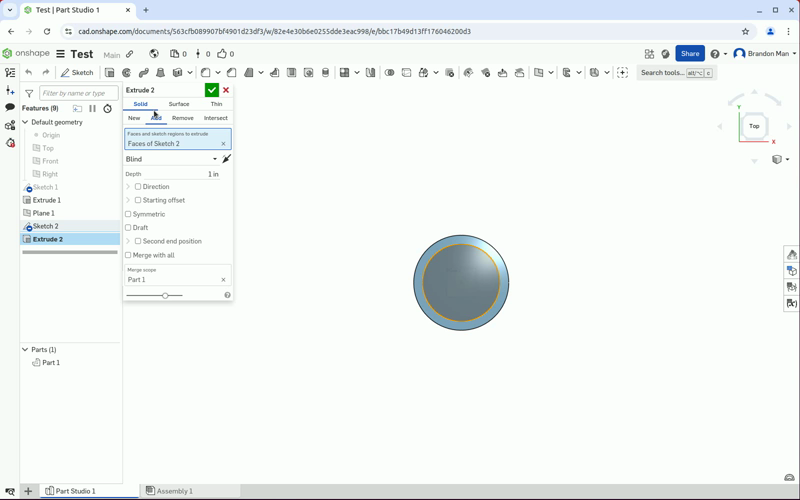
mouse_move(186, 120)
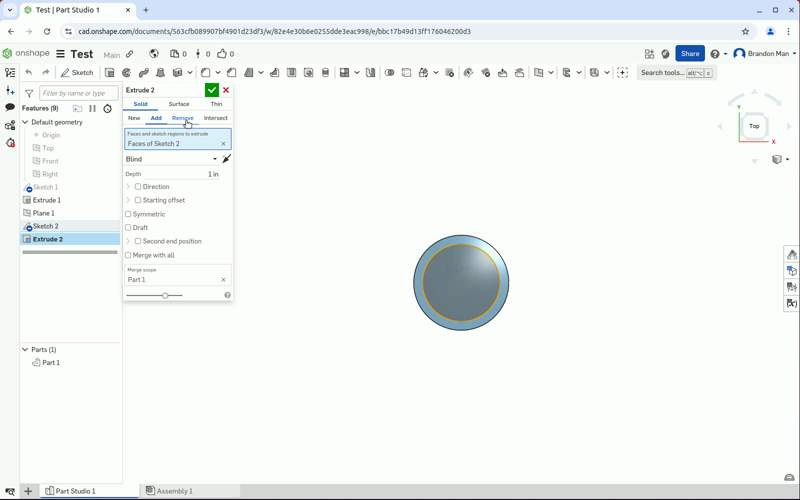
click(186, 120)
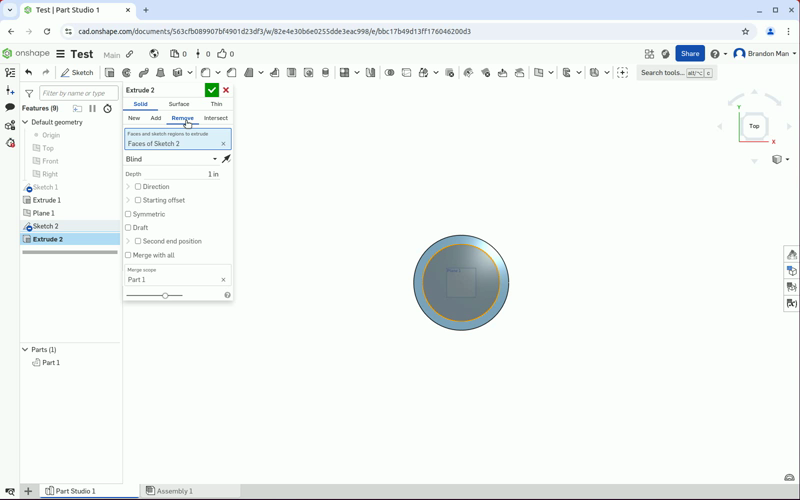
key(tab, 4)
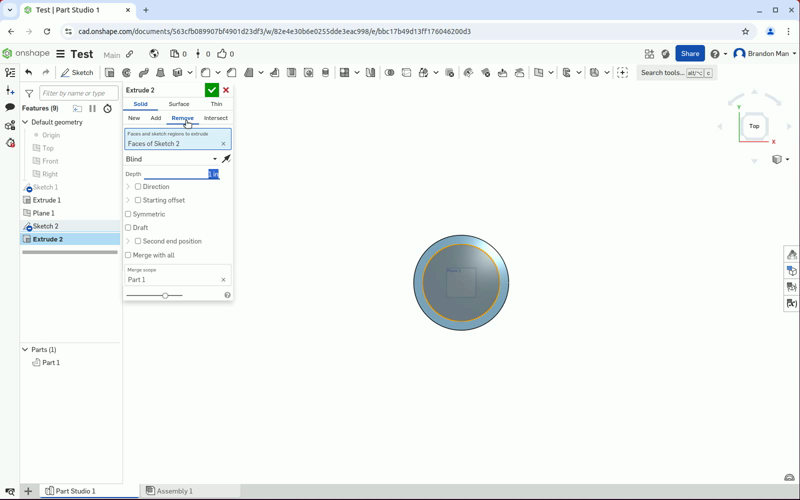
text(21.183)
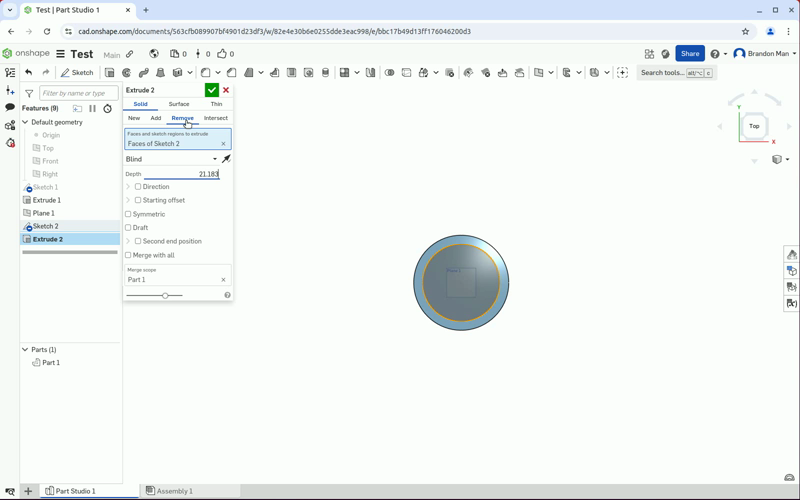
key(tab, 6)
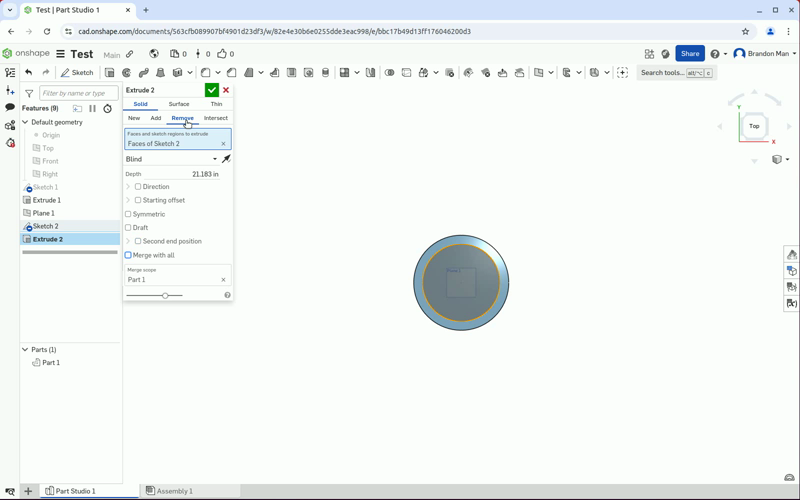
key(space)
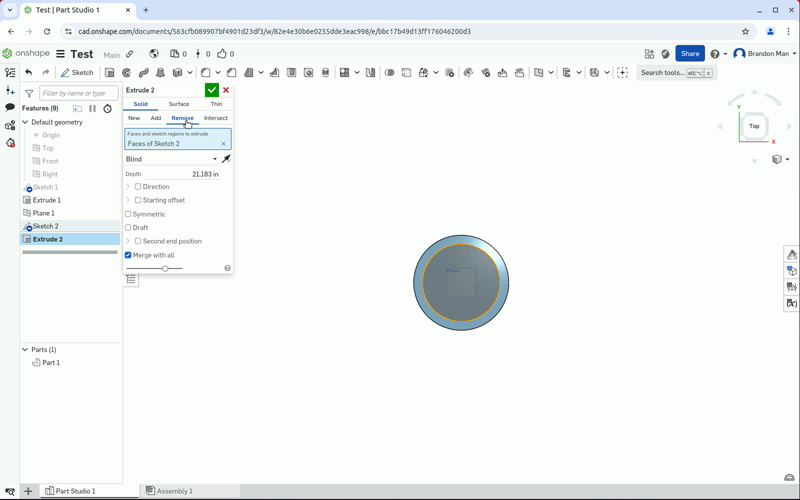
key(enter)
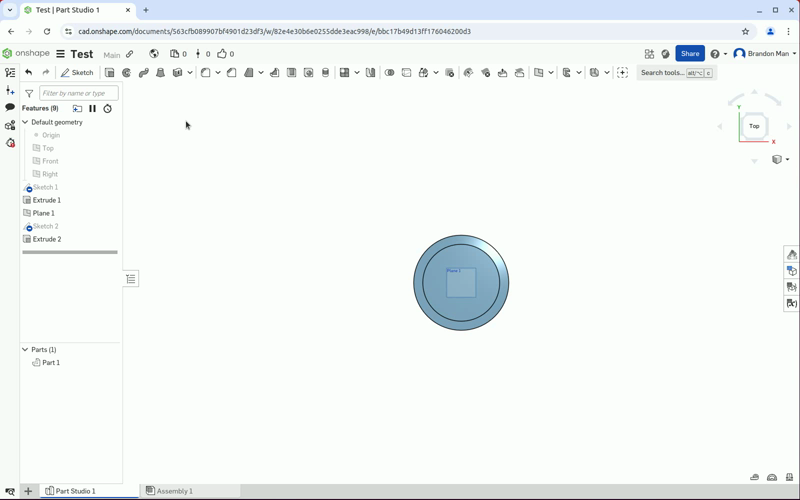
key(shift+h)
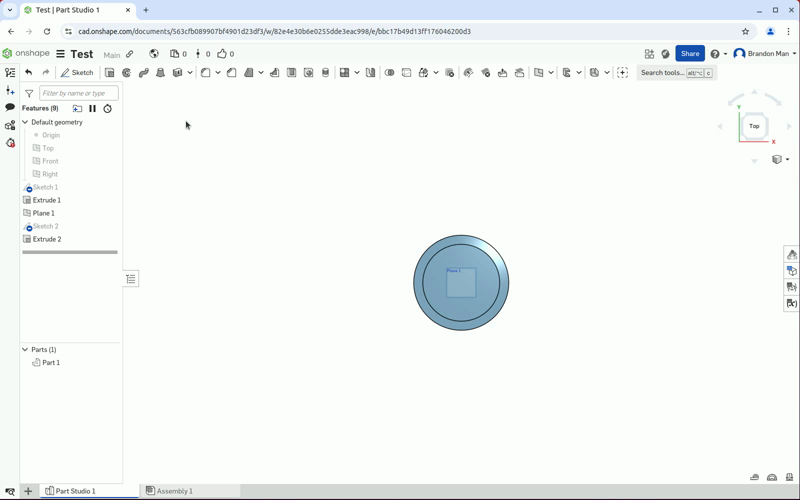
key(shift+h)
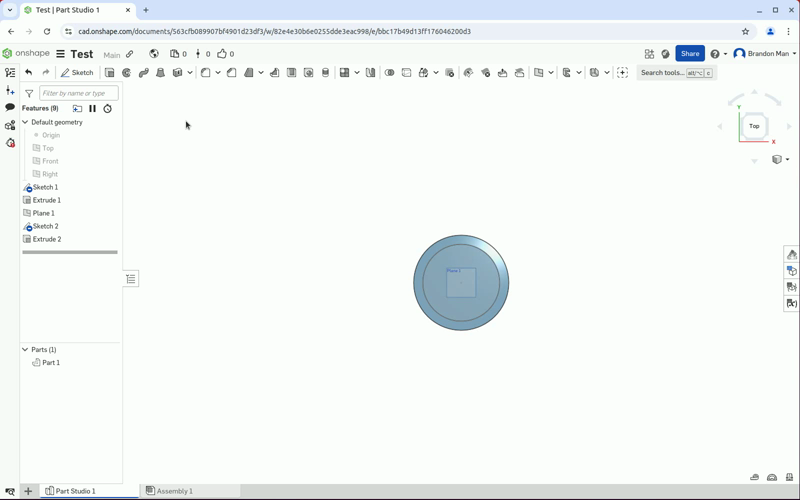
key(shift+7)
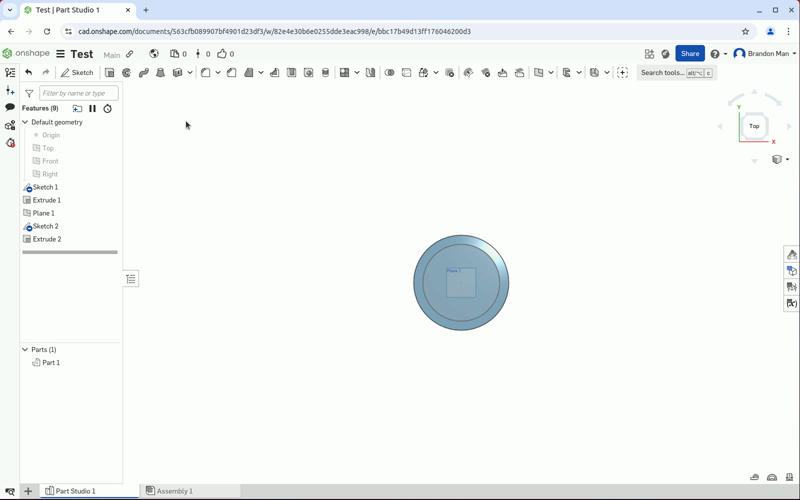
key(up, 3)
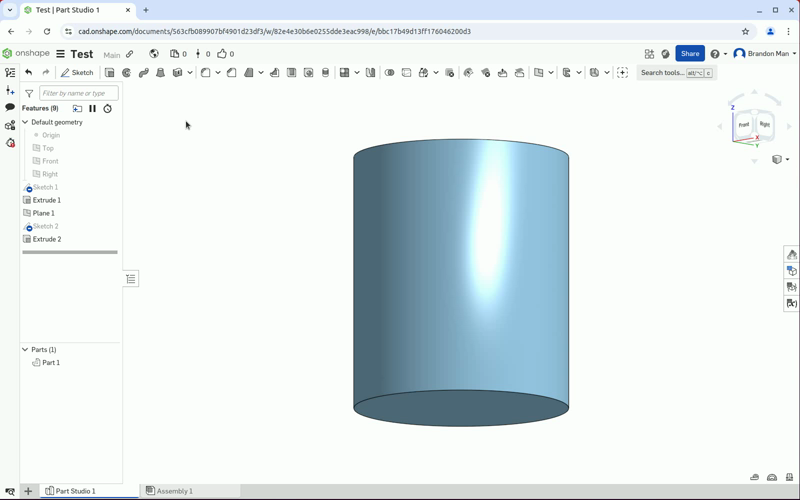
key(left, 3)
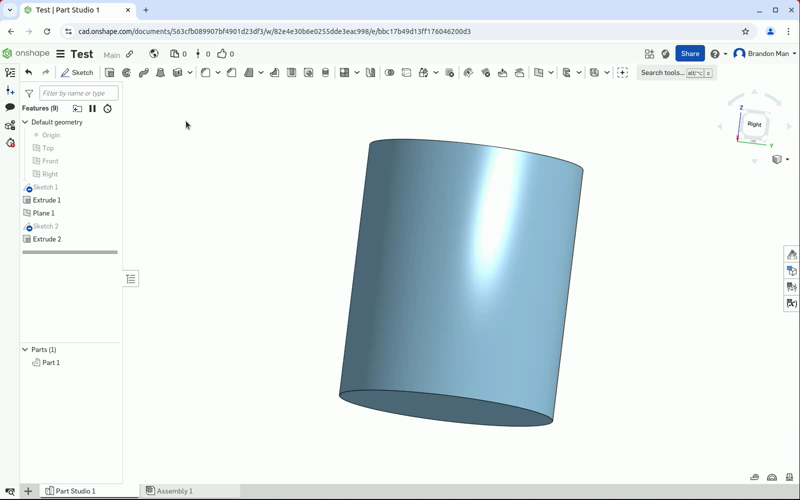
key(right, 3)
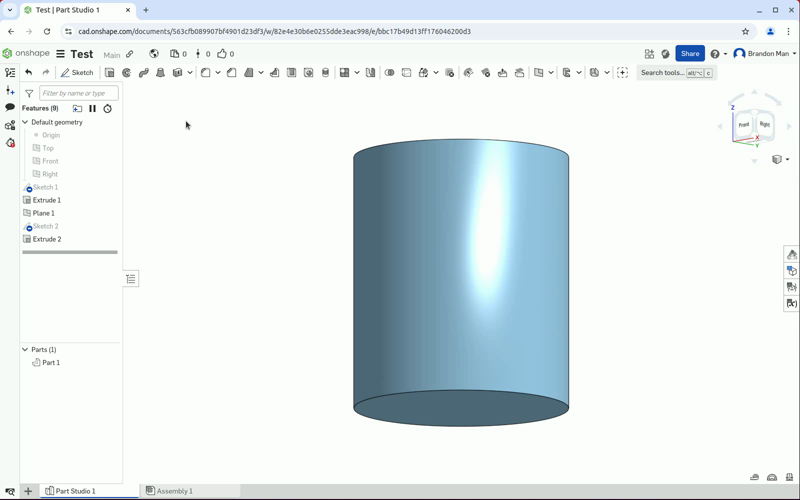
key(down, 3)
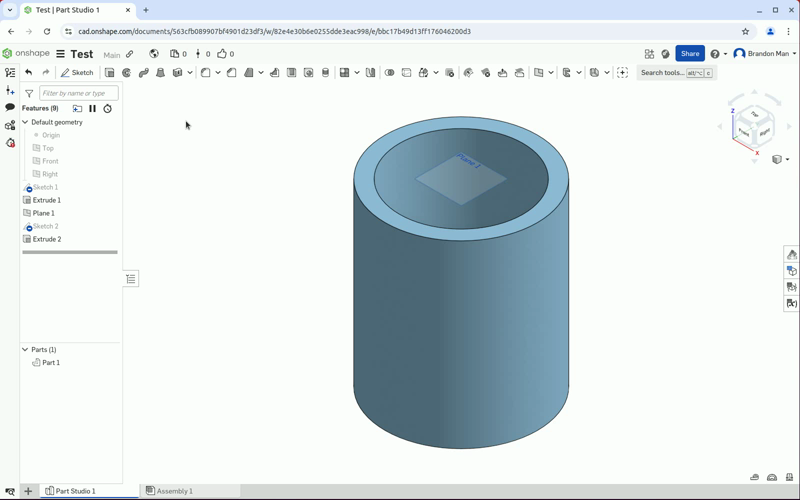
mouse_move(73, 189)
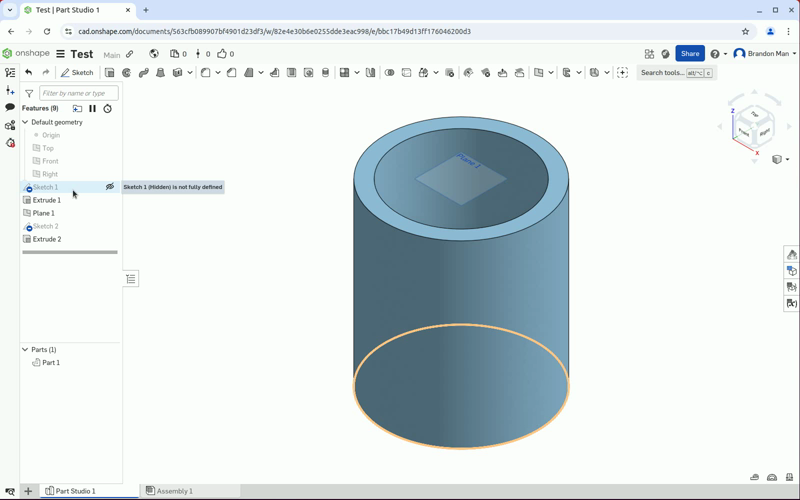
click(73, 189)